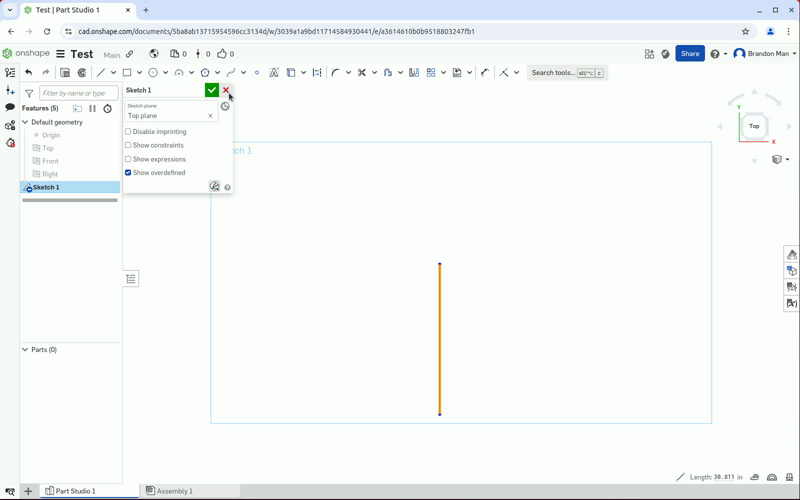
key(shift+h)
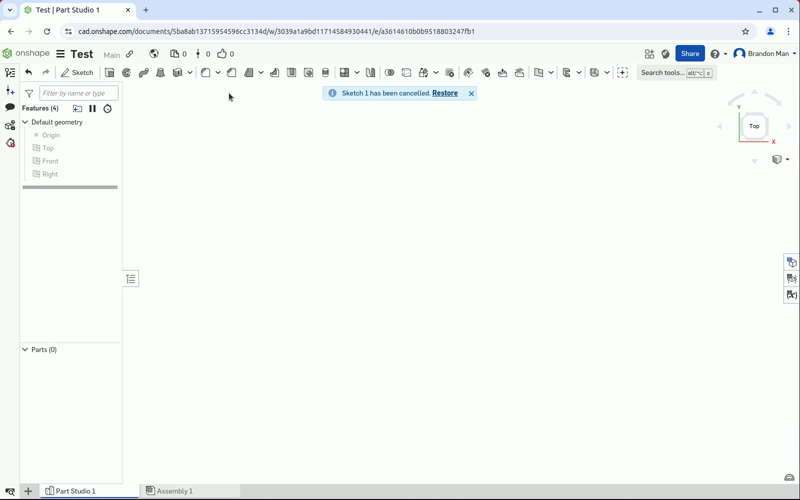
mouse_move(73, 352)
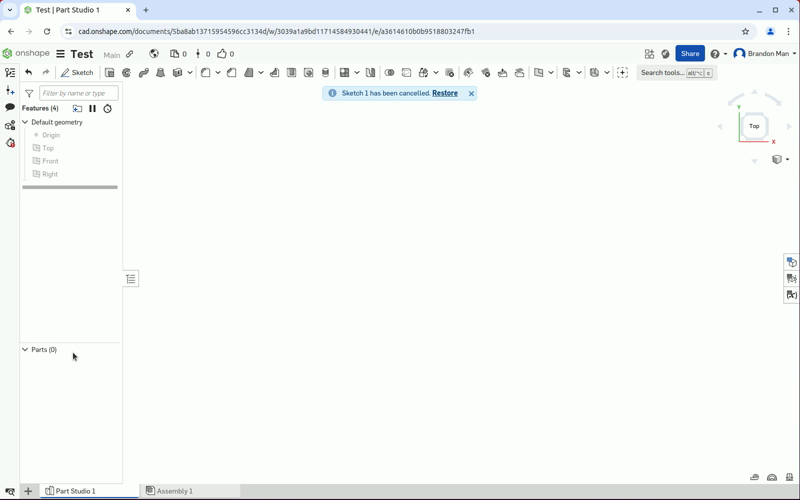
key(y)
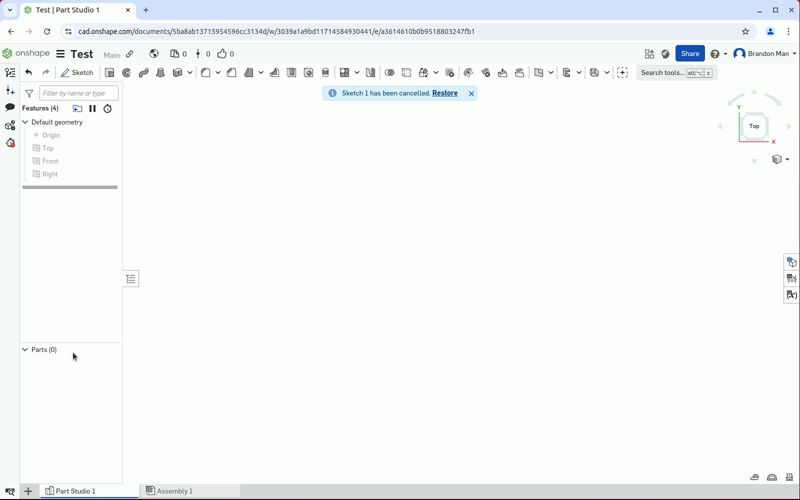
key(shift+p)
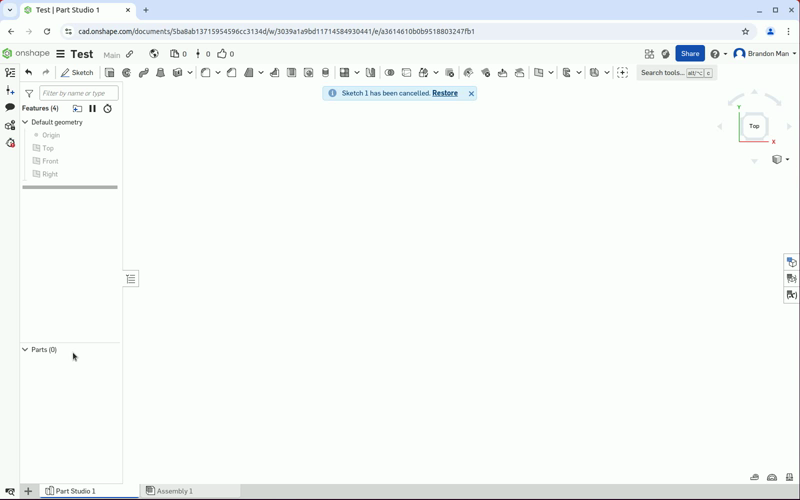
key(space)
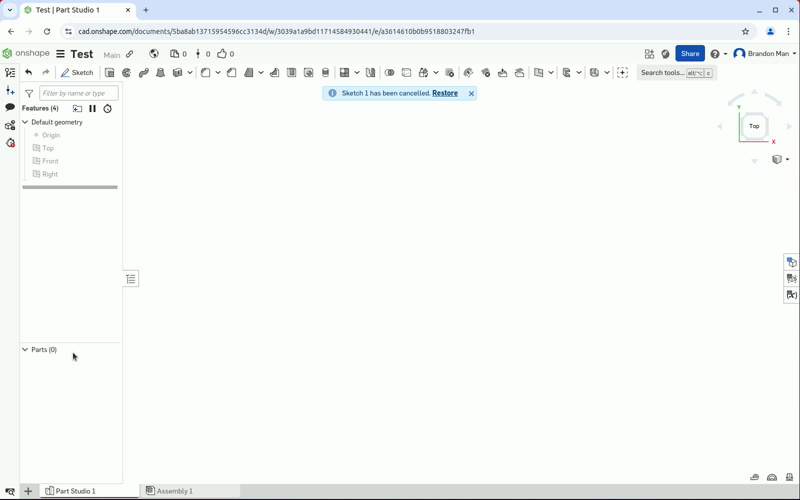
key_down(shift)
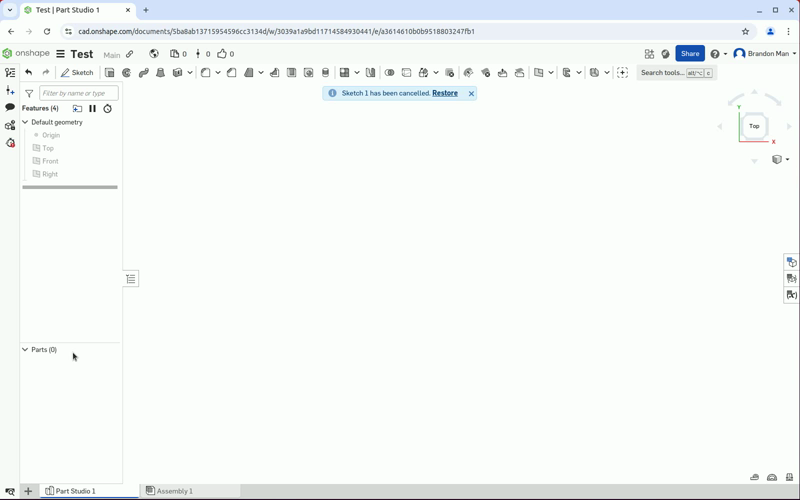
key(up)
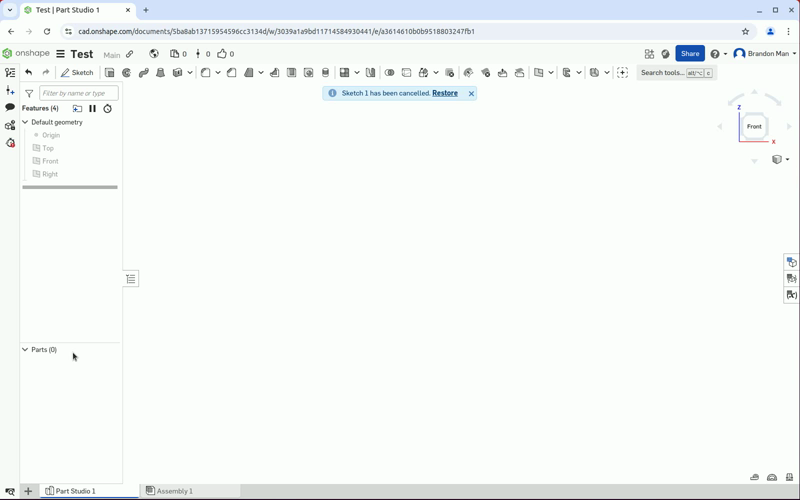
key_up(shift)
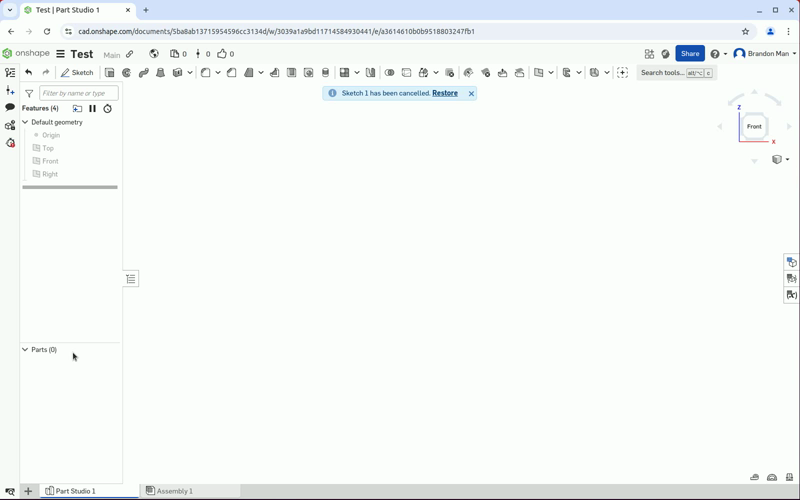
mouse_move(73, 352)
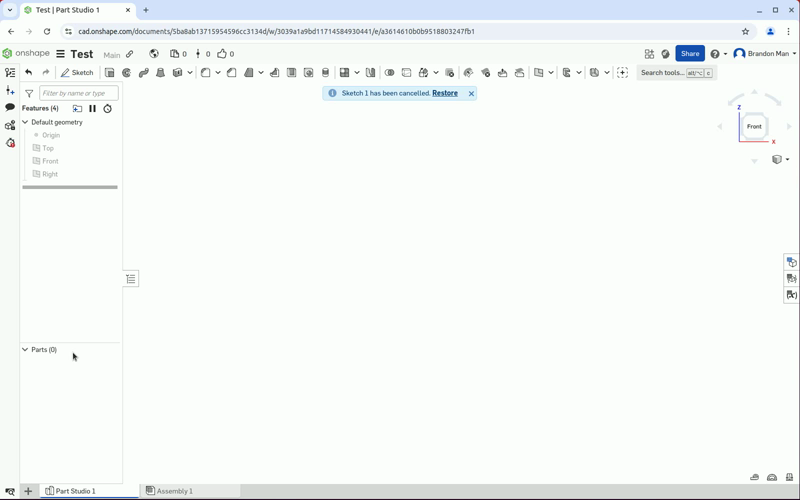
key(shift+y)
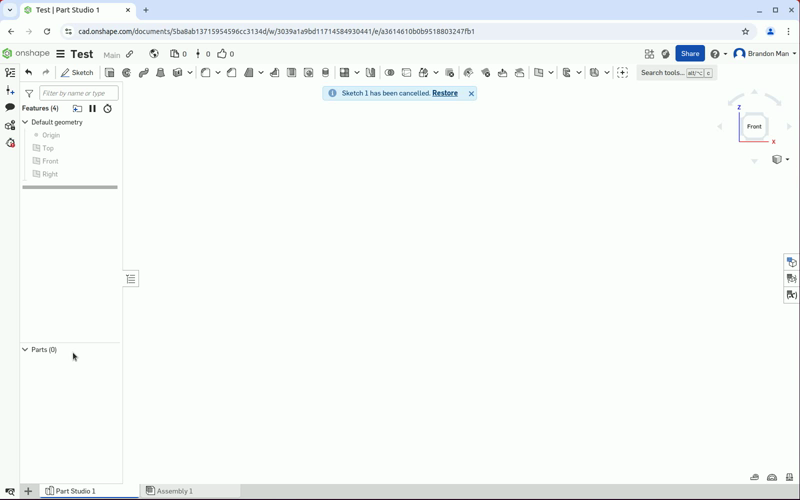
key(shift+s)
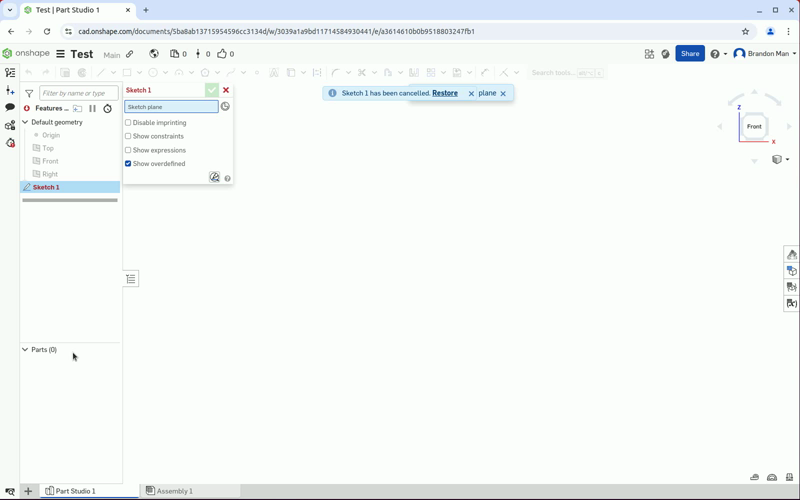
mouse_move(73, 163)
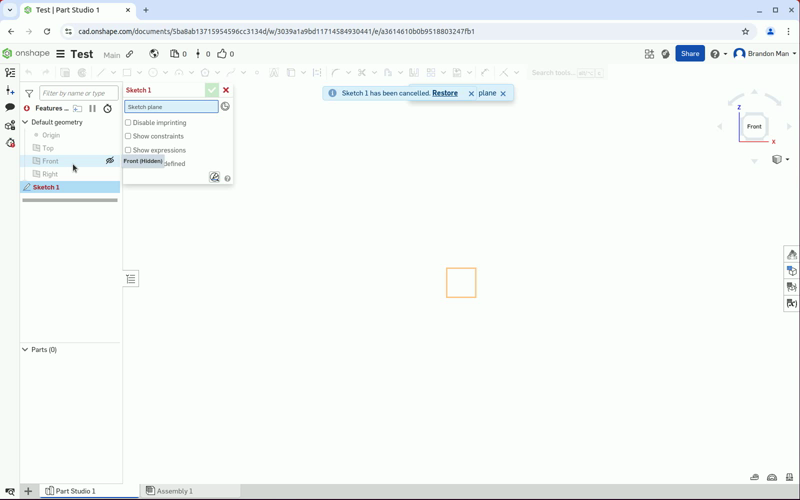
click(73, 163)
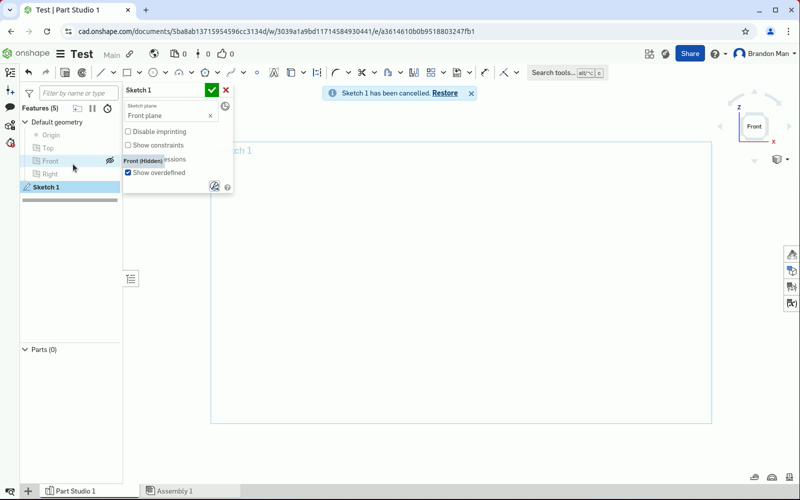
mouse_move(73, 352)
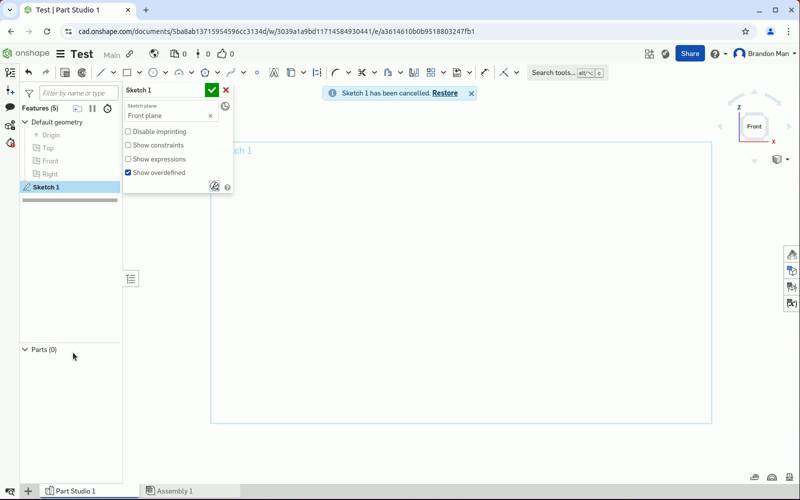
key(y)
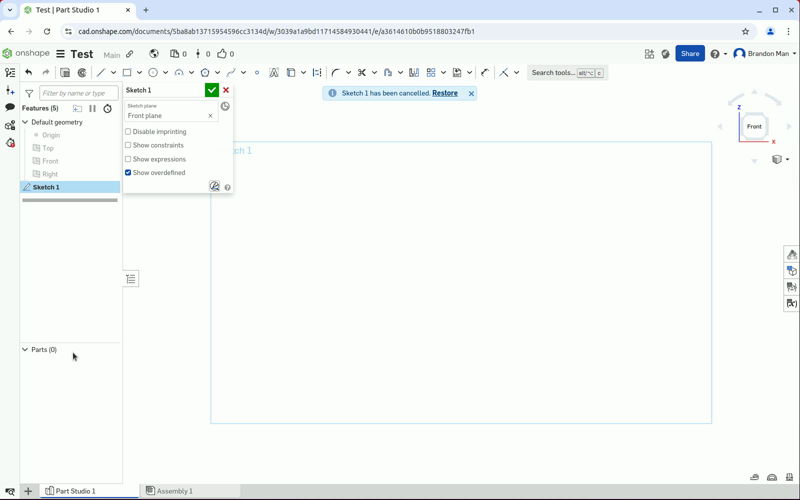
key(c)
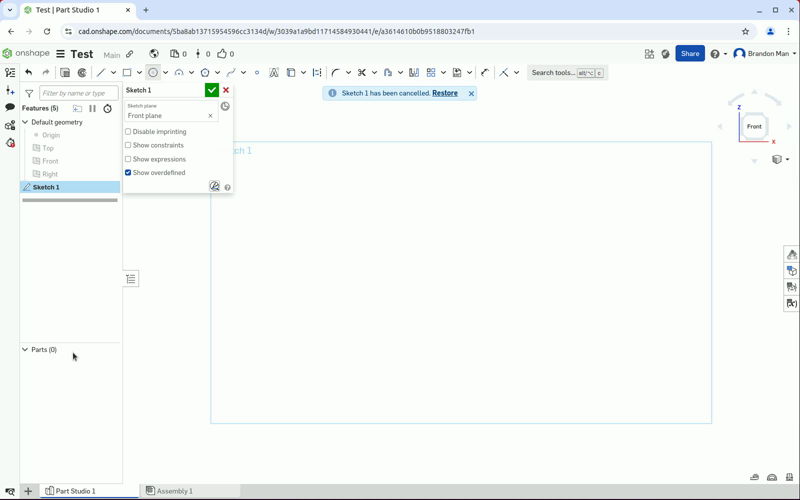
key_down(shift)
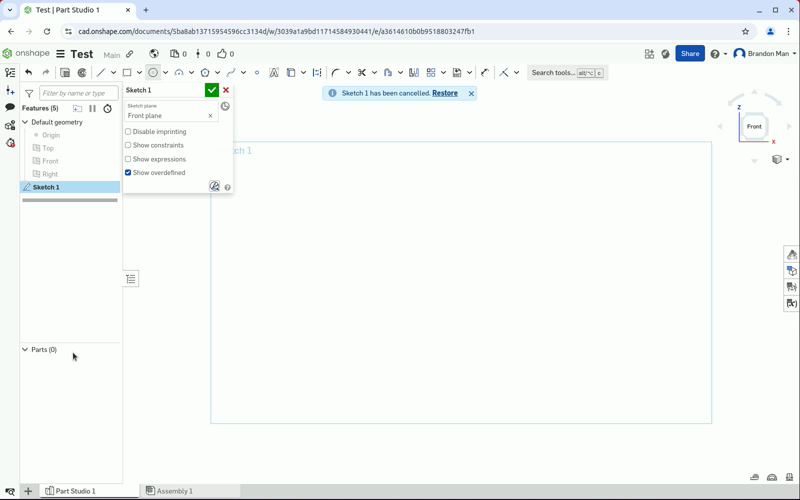
mouse_move(461, 282)
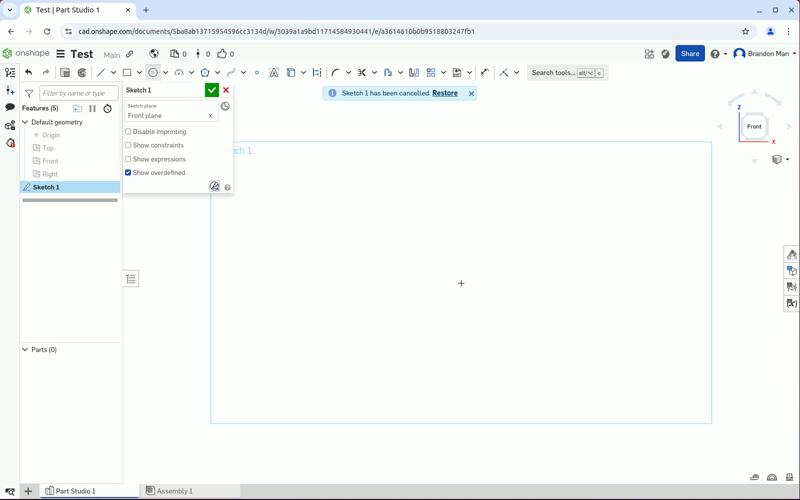
click(461, 282)
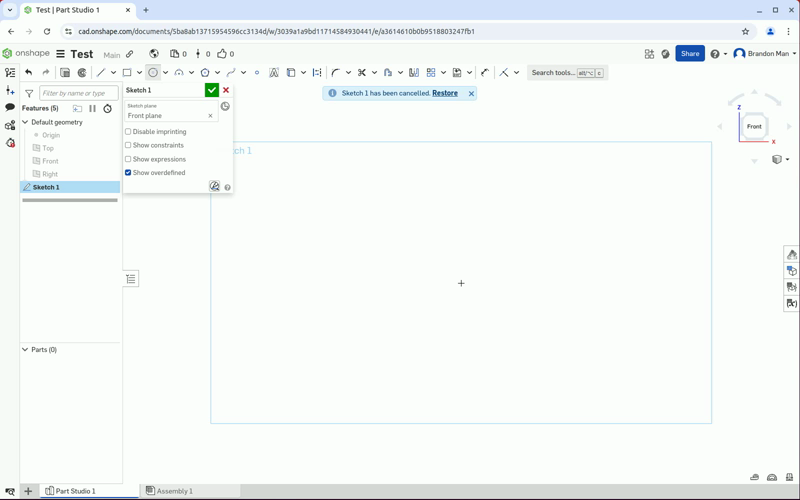
key_up(shift)
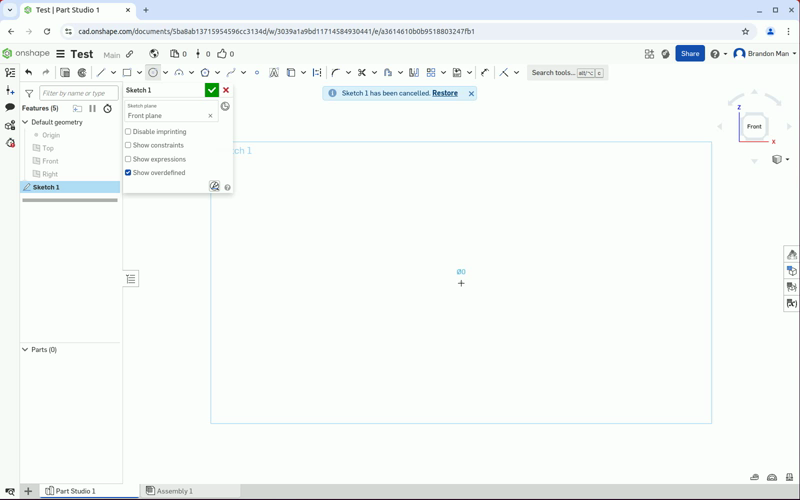
mouse_move(574, 282)
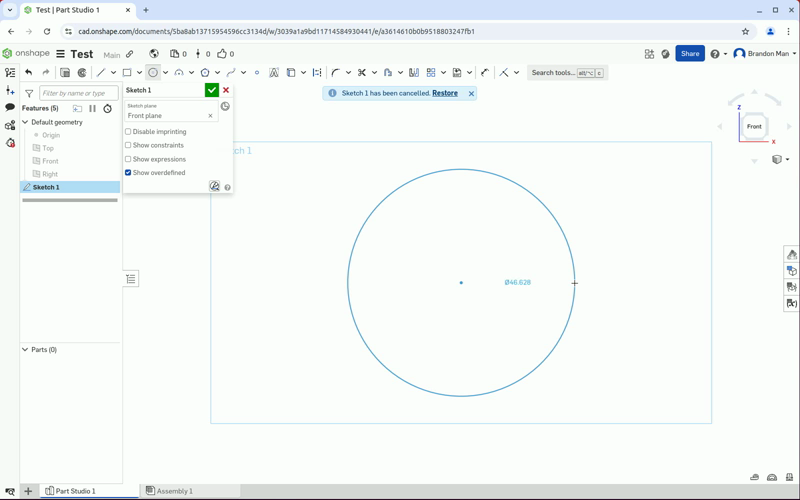
click(574, 282)
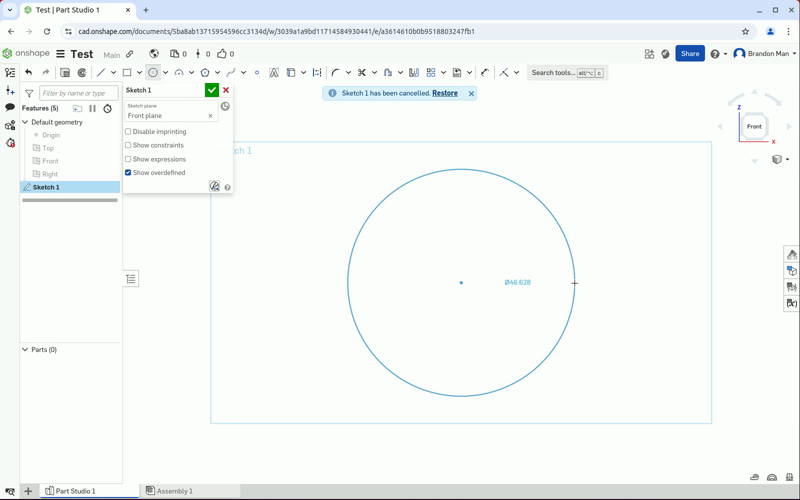
key(esc)
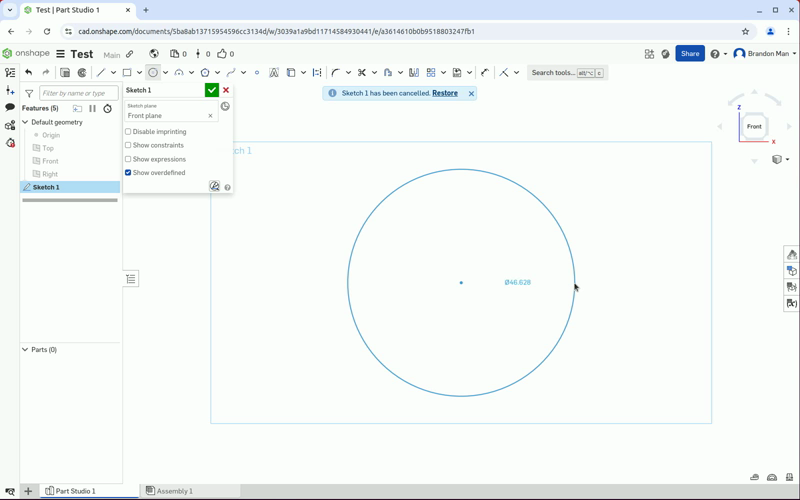
key(c)
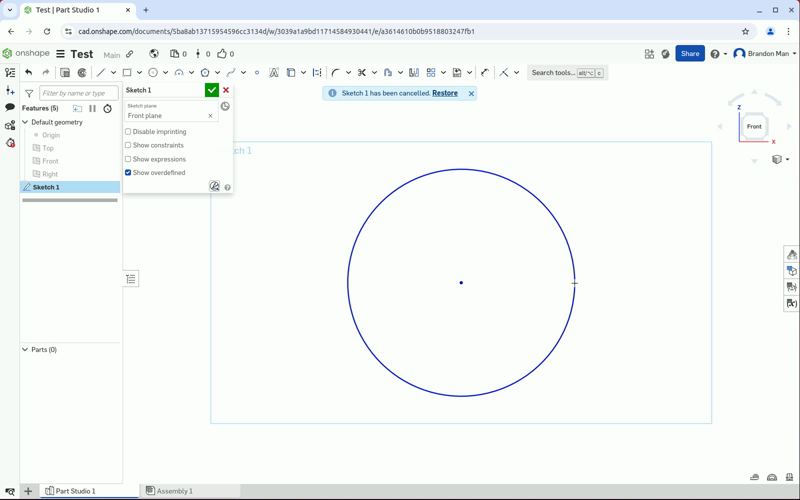
key_down(shift)
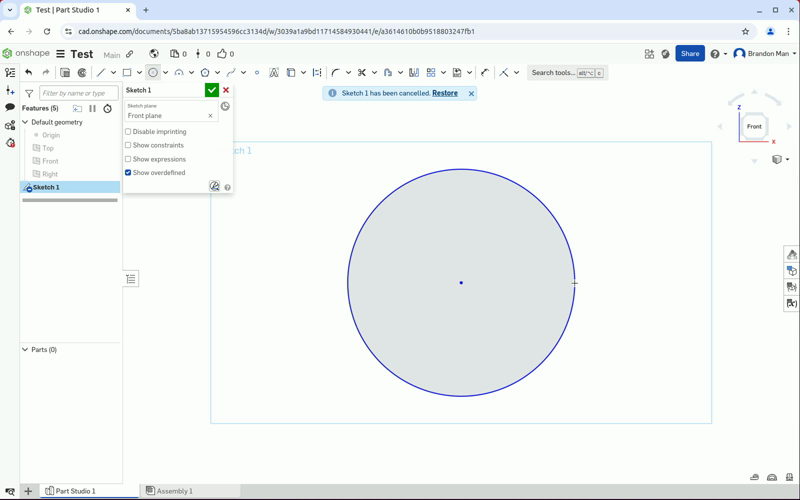
mouse_move(461, 282)
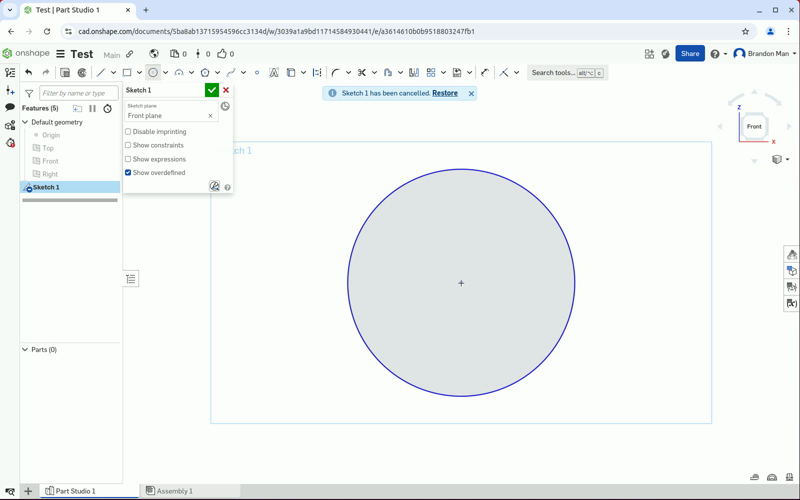
click(461, 282)
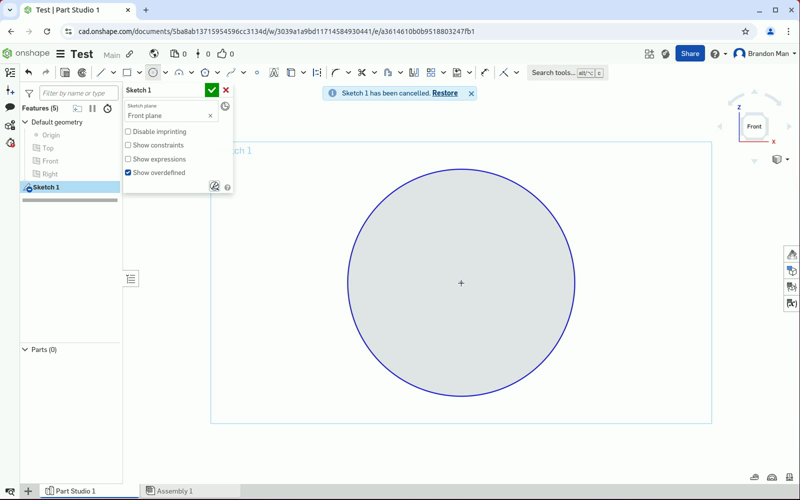
key_up(shift)
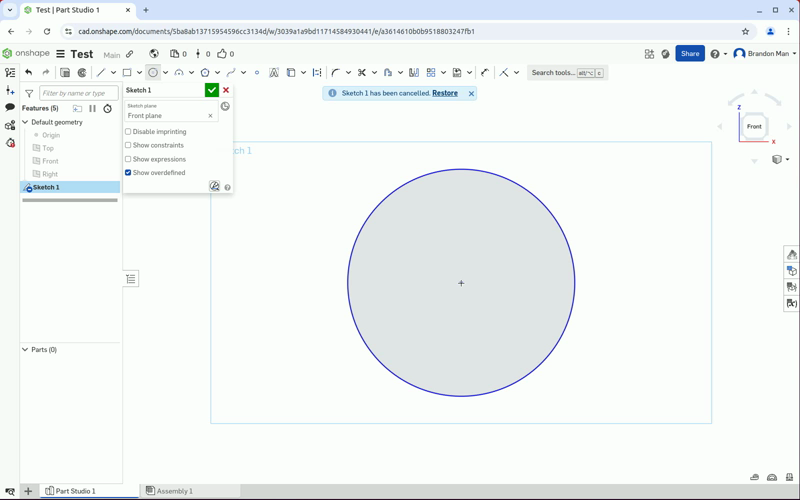
mouse_move(548, 282)
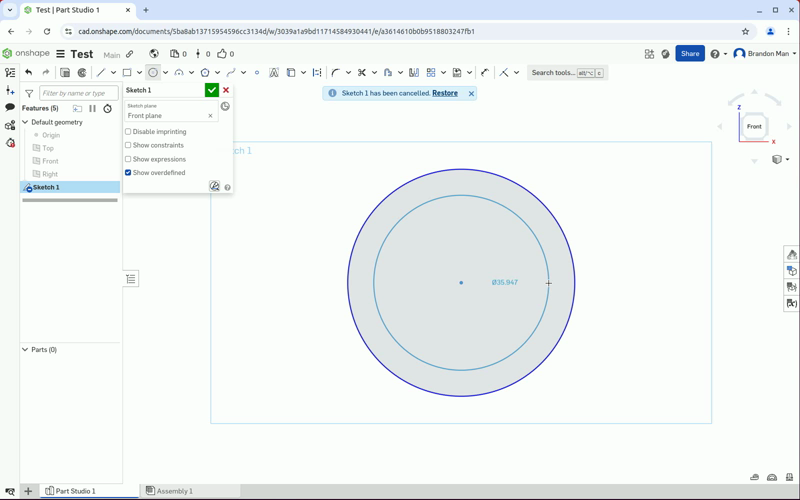
click(548, 282)
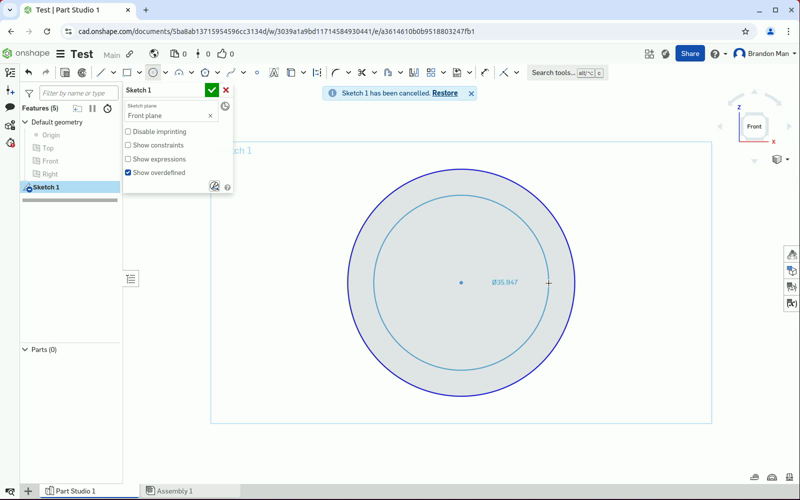
key(esc)
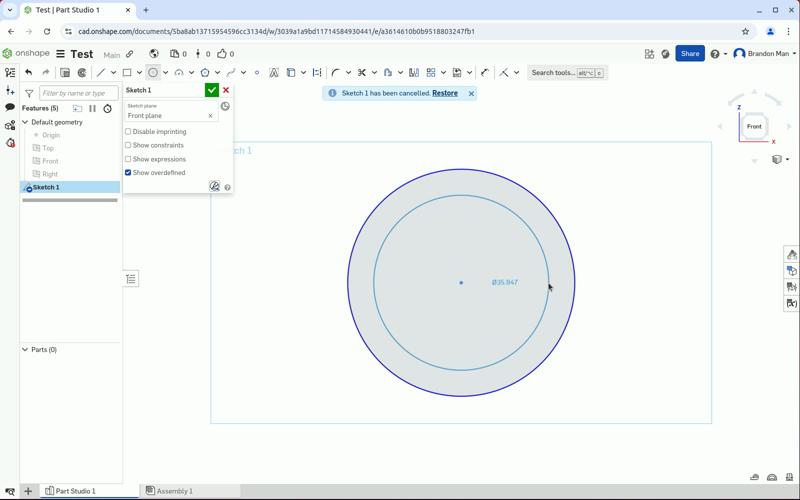
mouse_move(556, 313)
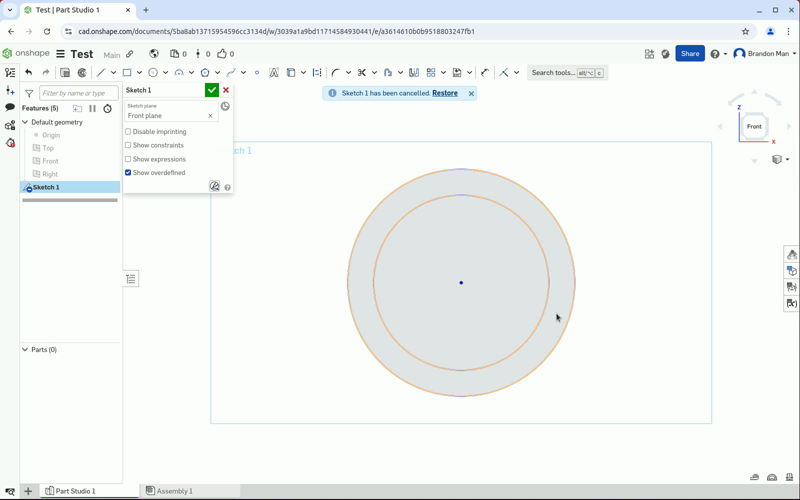
click(556, 313)
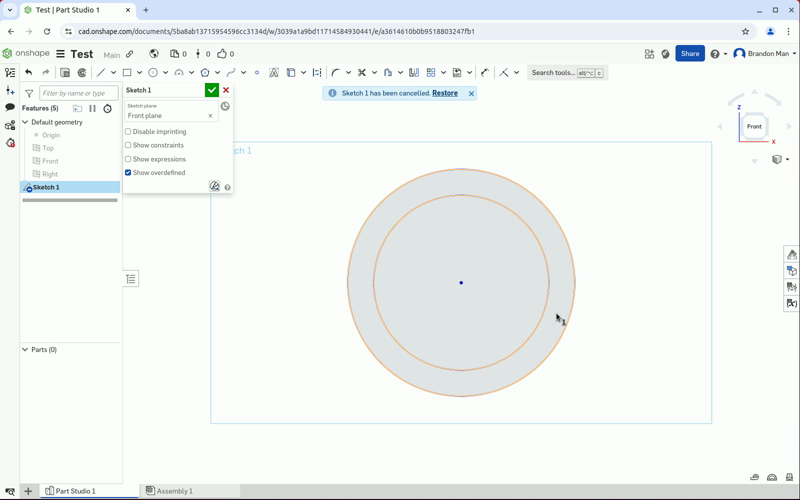
mouse_move(73, 352)
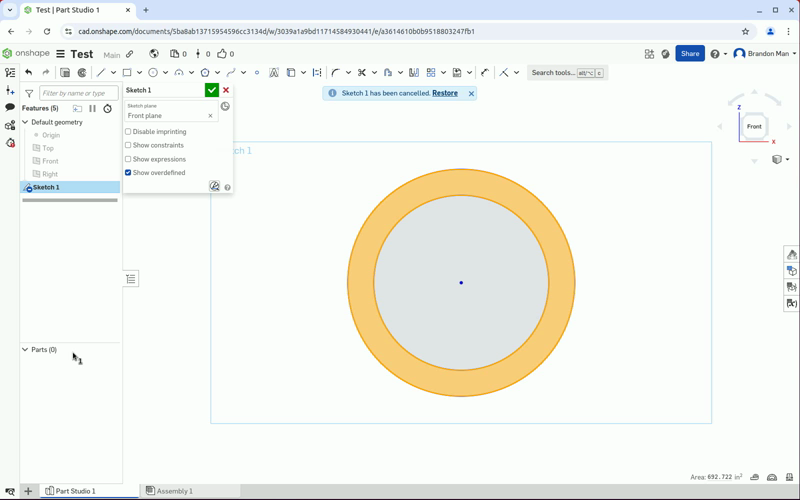
key(shift+y)
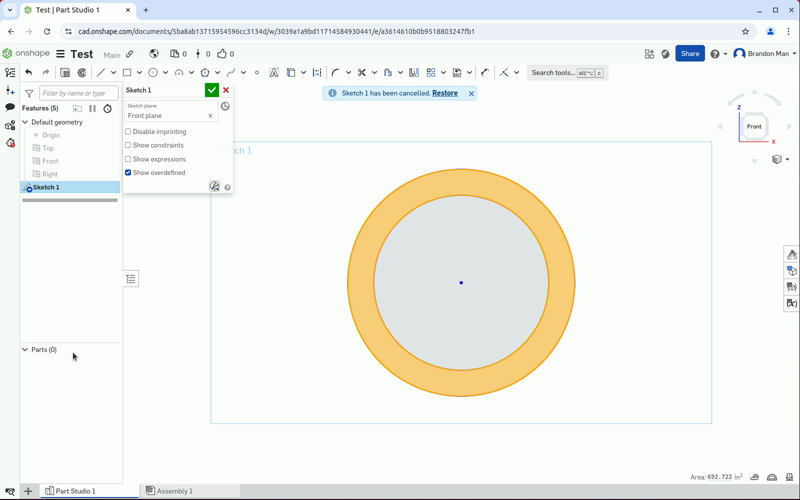
key(shift+e)
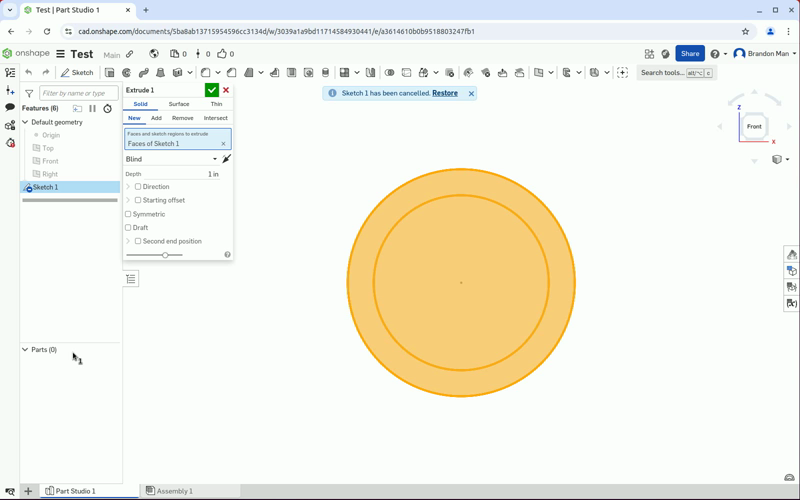
mouse_move(143, 106)
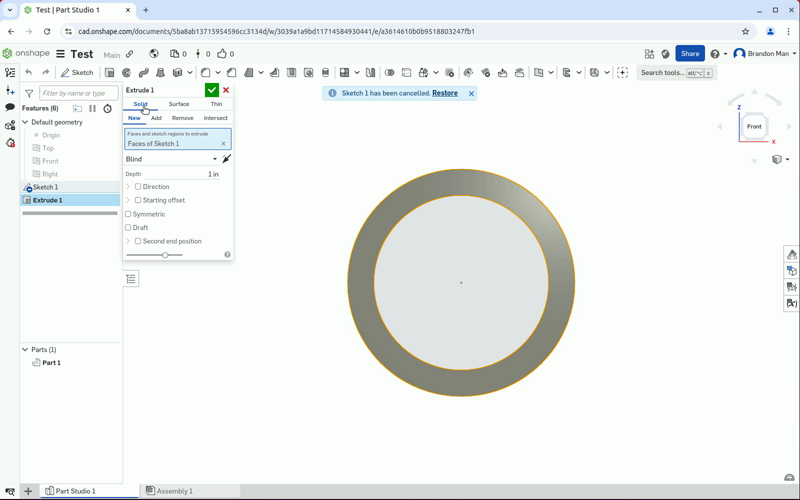
click(143, 106)
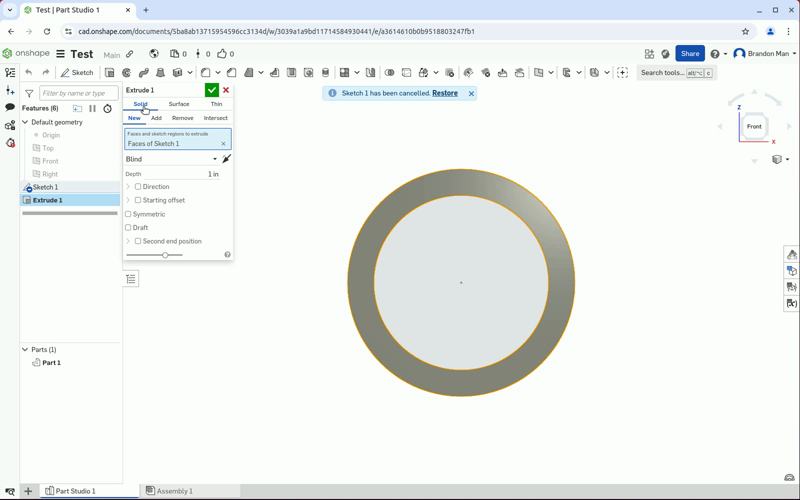
mouse_move(137, 120)
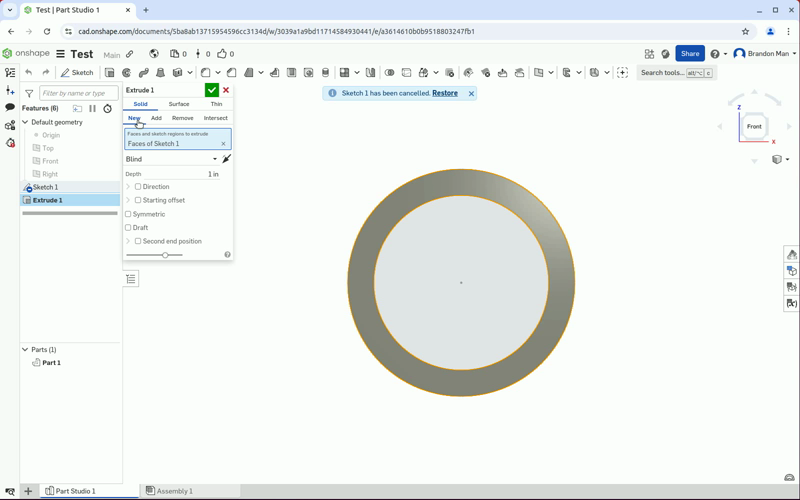
click(137, 120)
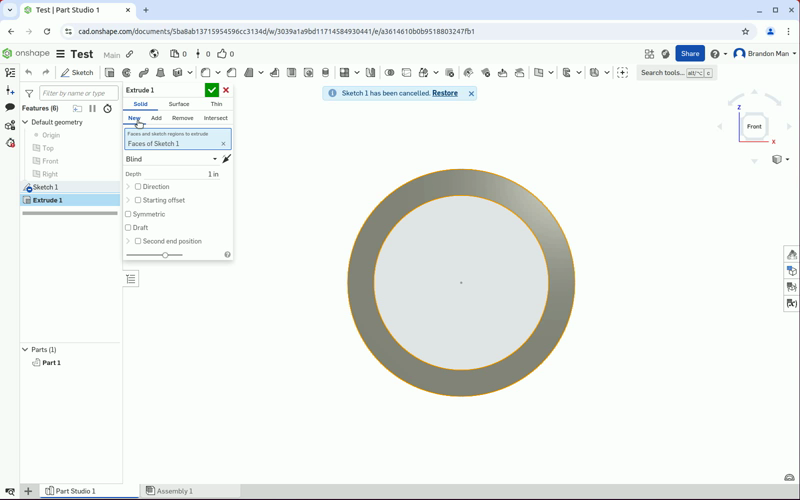
key(tab, 4)
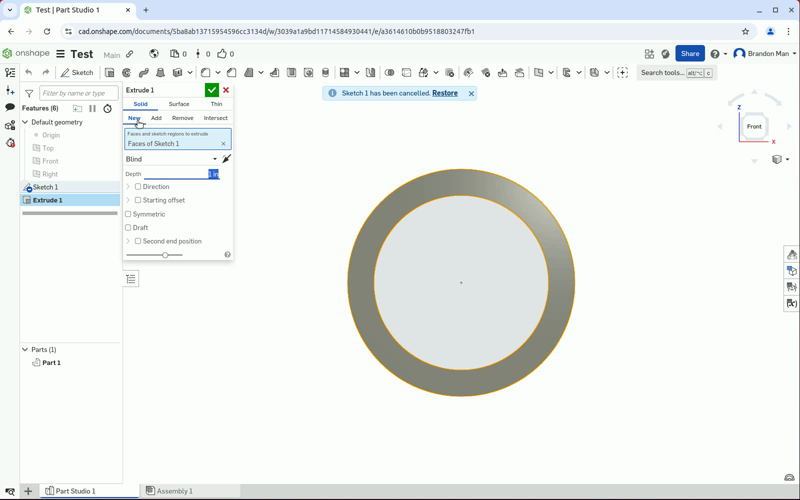
text(7.703)
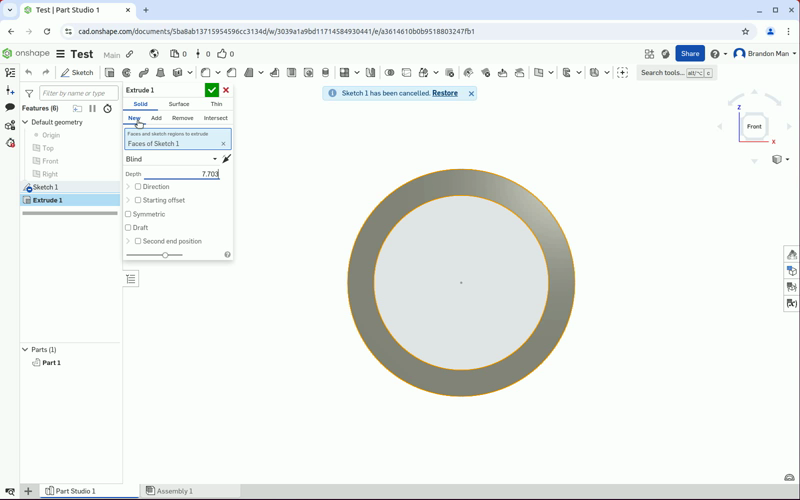
key(enter)
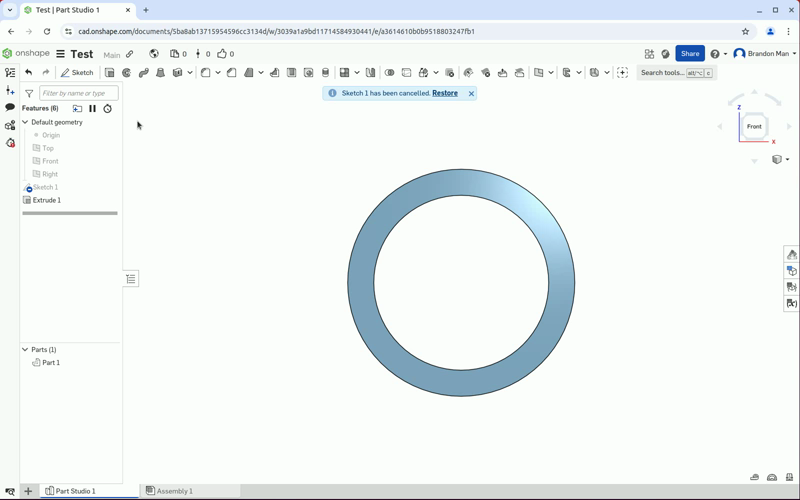
key(shift+h)
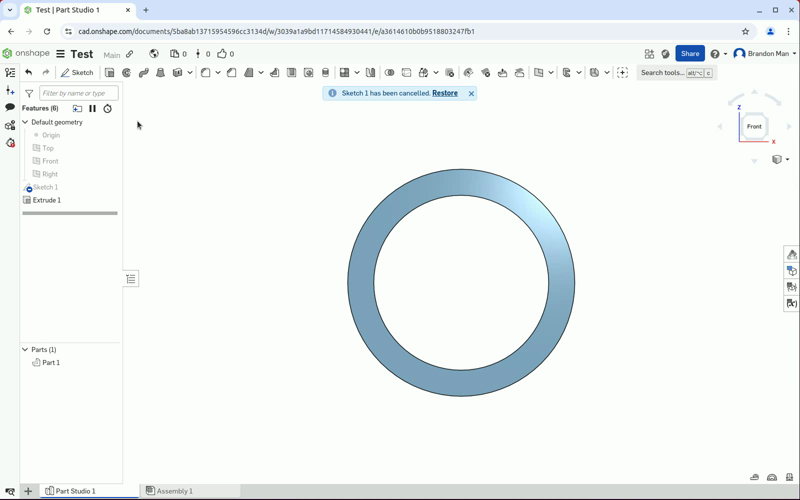
key(shift+h)
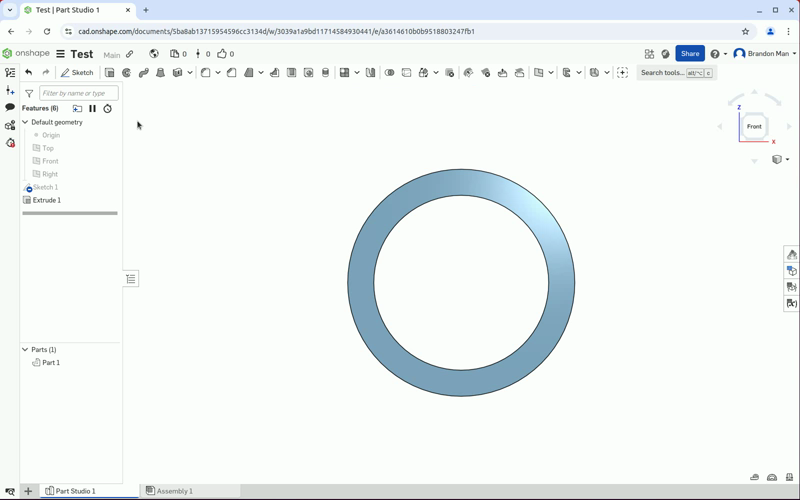
mouse_move(73, 189)
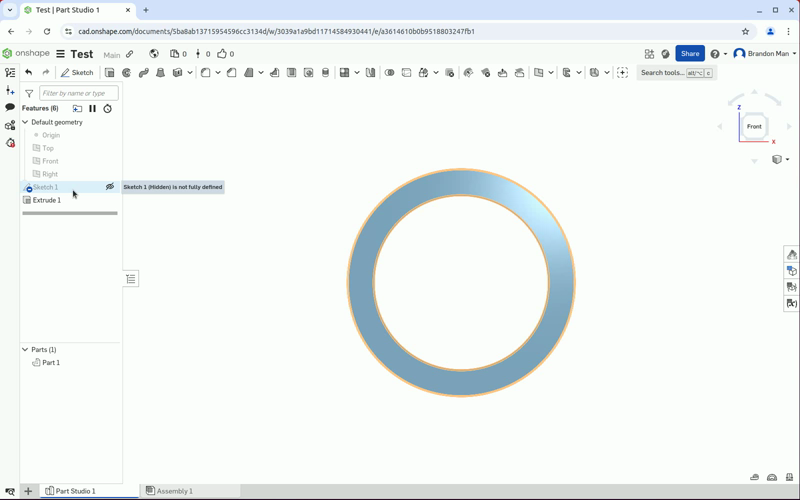
click(73, 189)
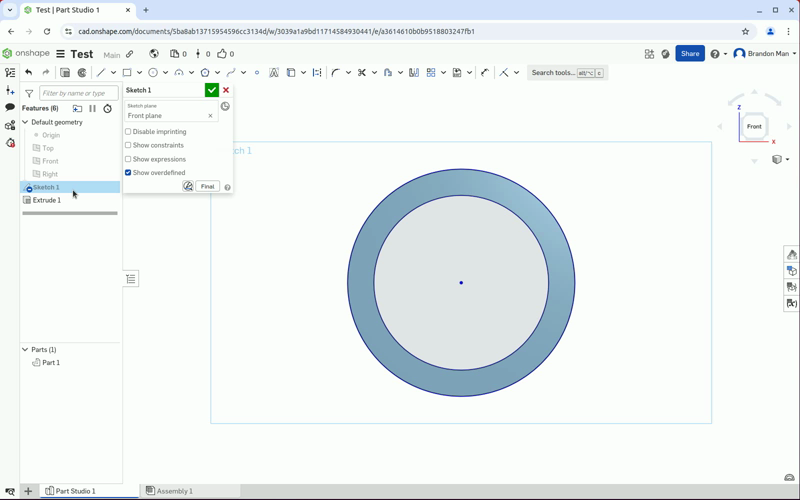
mouse_move(229, 92)
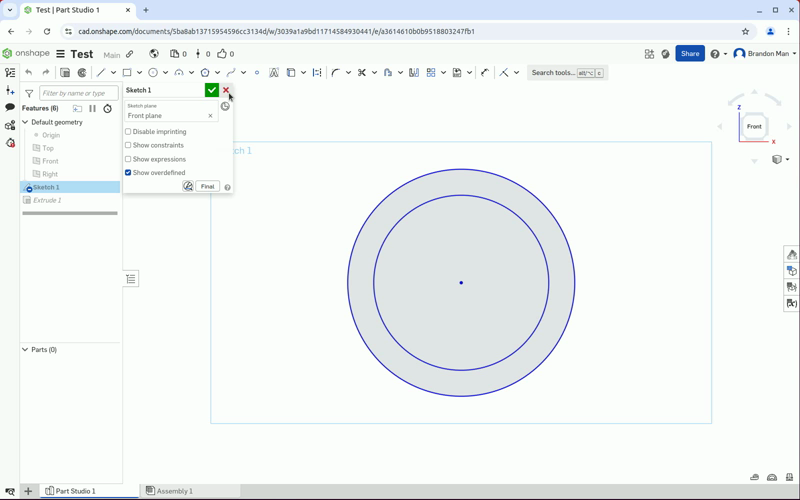
click(229, 92)
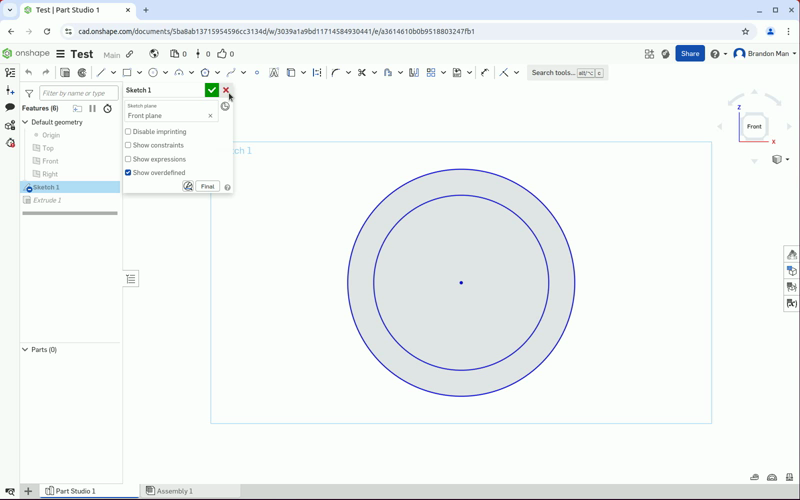
key(shift+s)
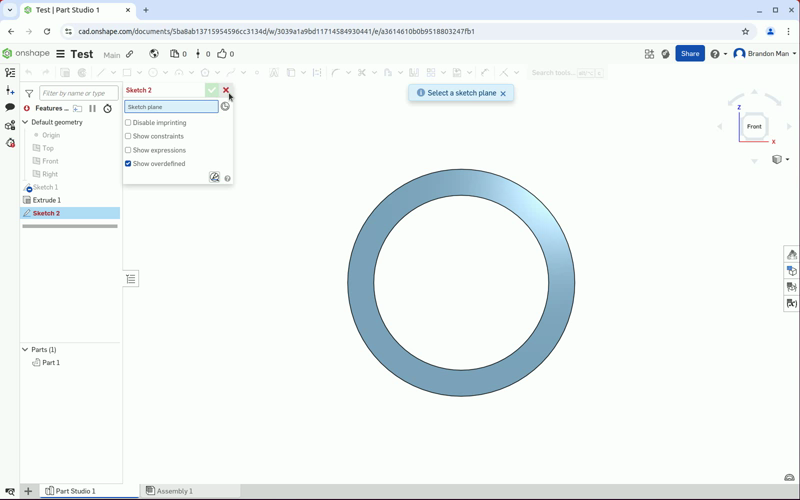
mouse_move(73, 163)
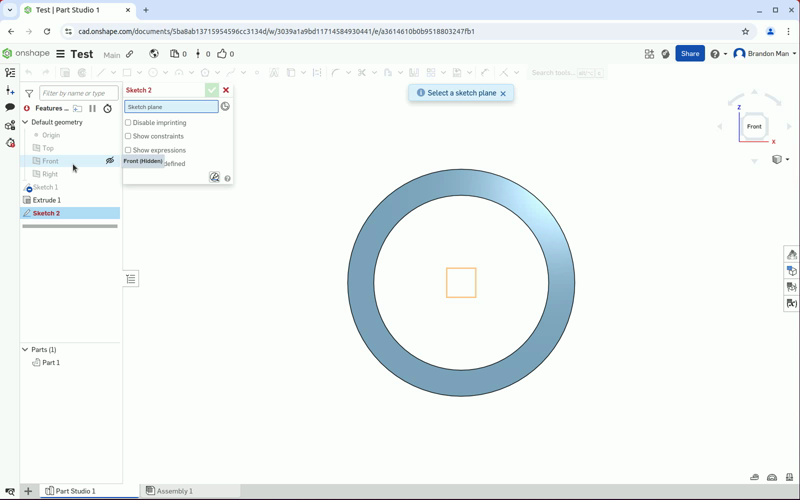
click(73, 163)
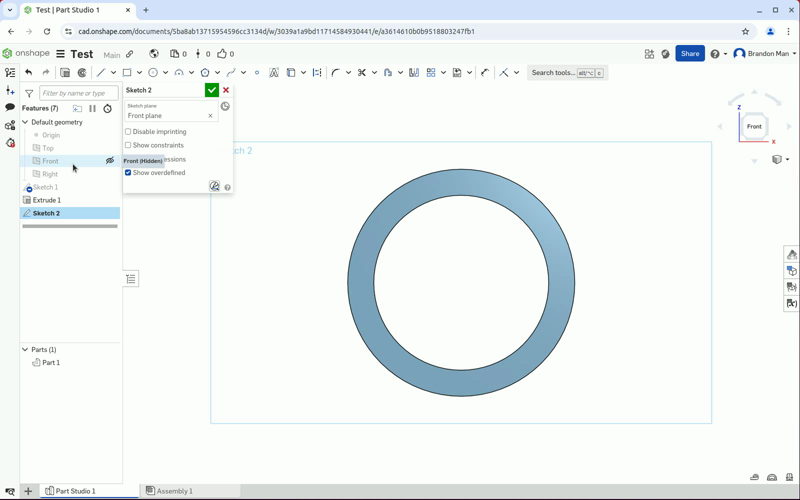
mouse_move(73, 352)
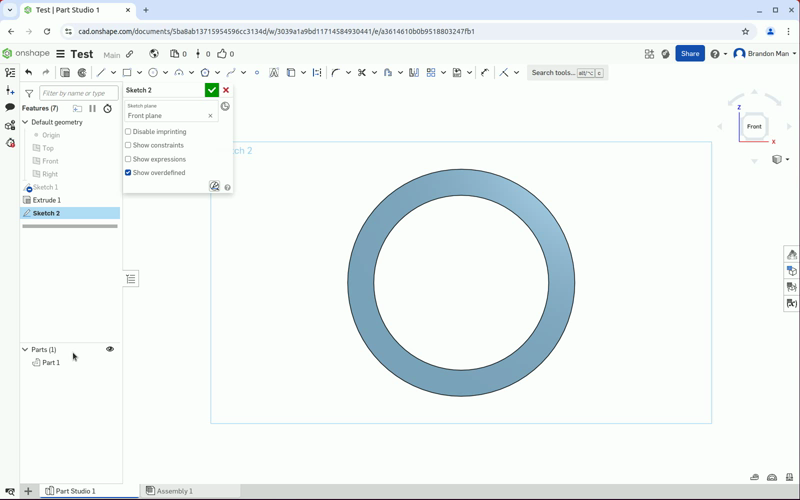
key(y)
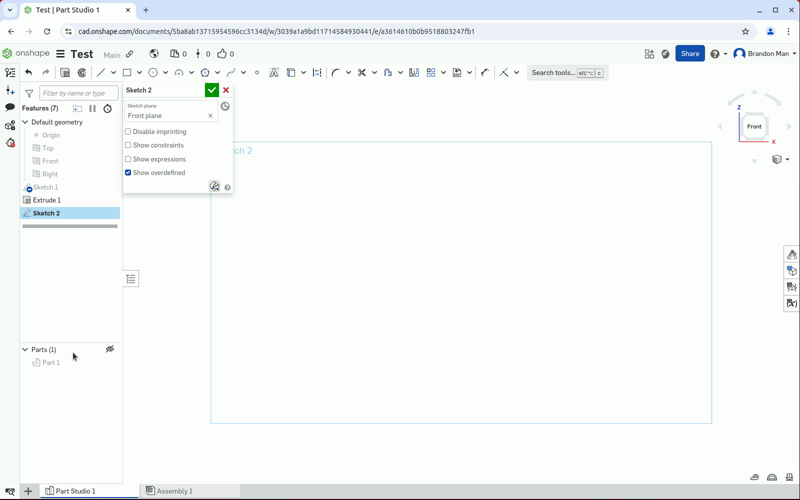
key(c)
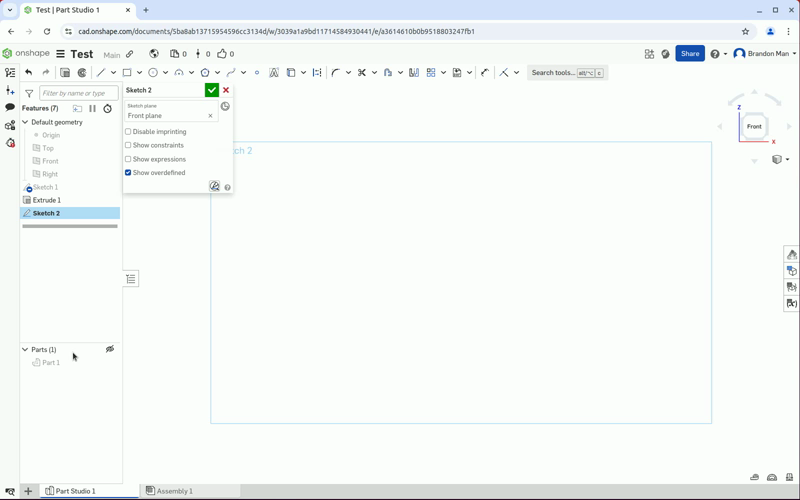
key_down(shift)
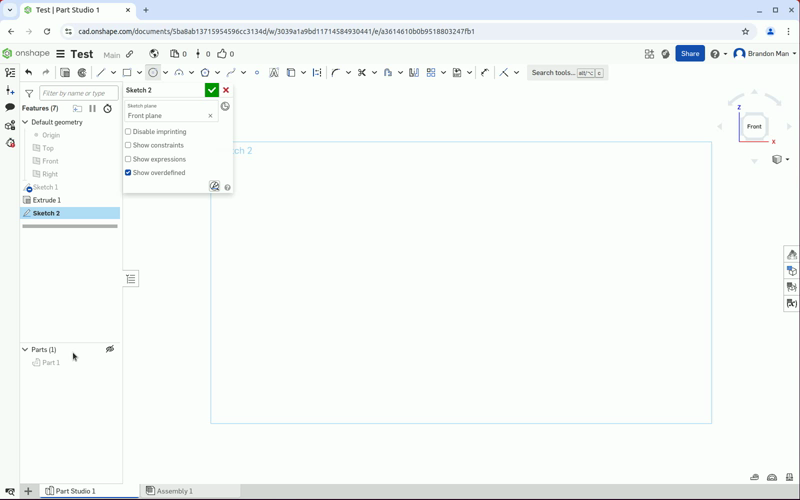
mouse_move(461, 282)
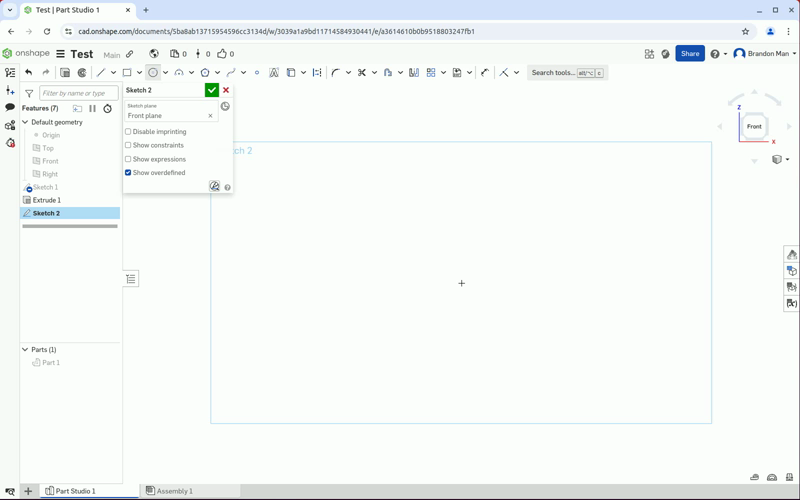
click(461, 282)
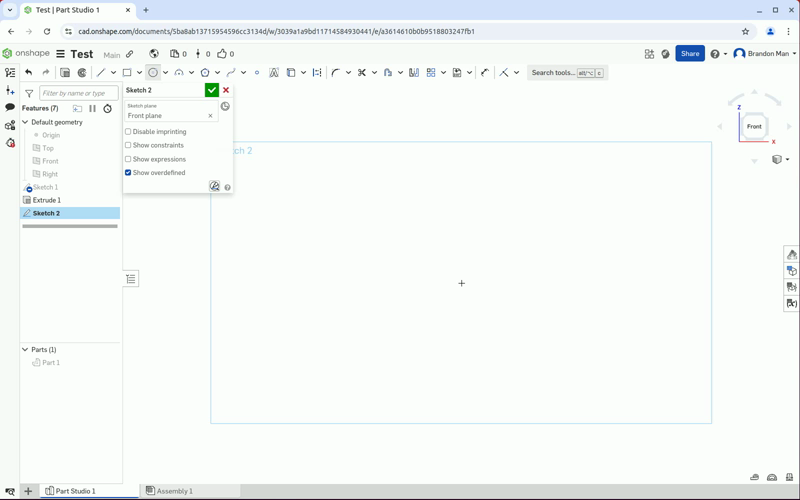
key_up(shift)
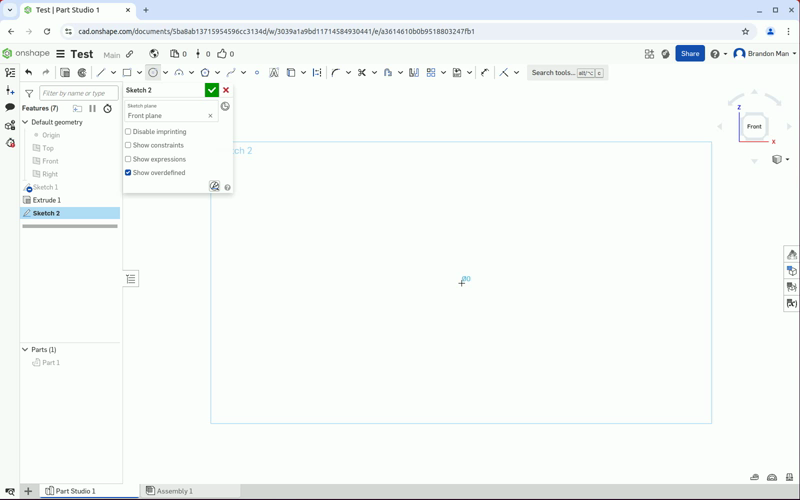
mouse_move(549, 282)
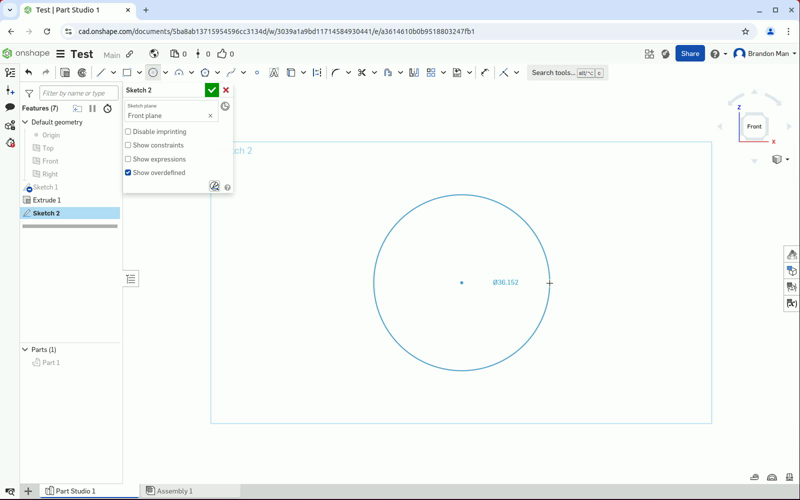
click(549, 282)
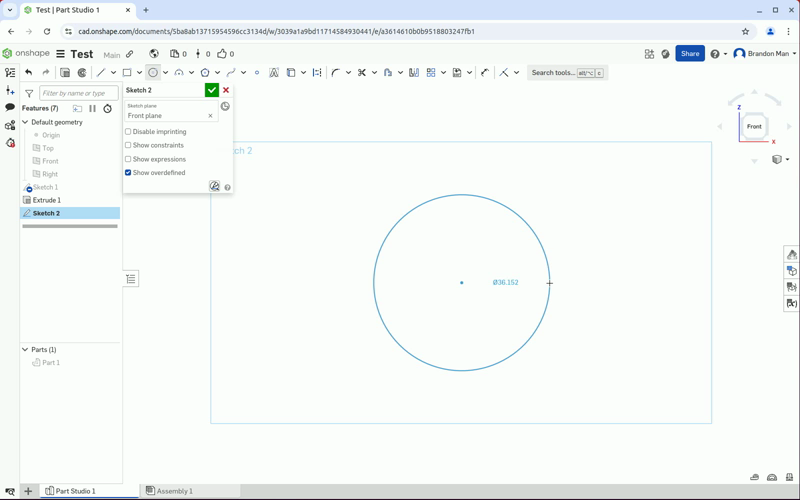
key(esc)
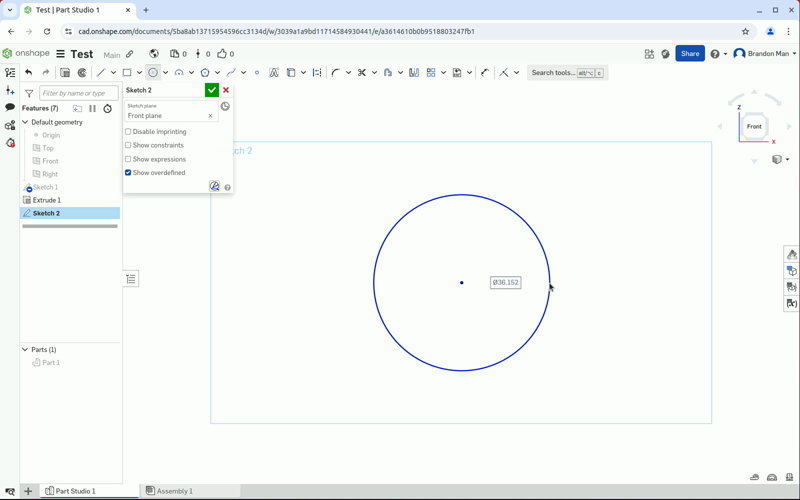
mouse_move(424, 270)
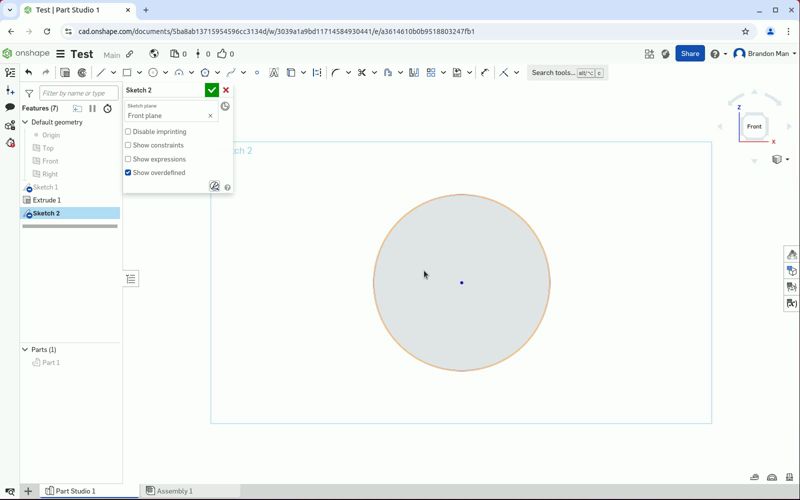
click(424, 270)
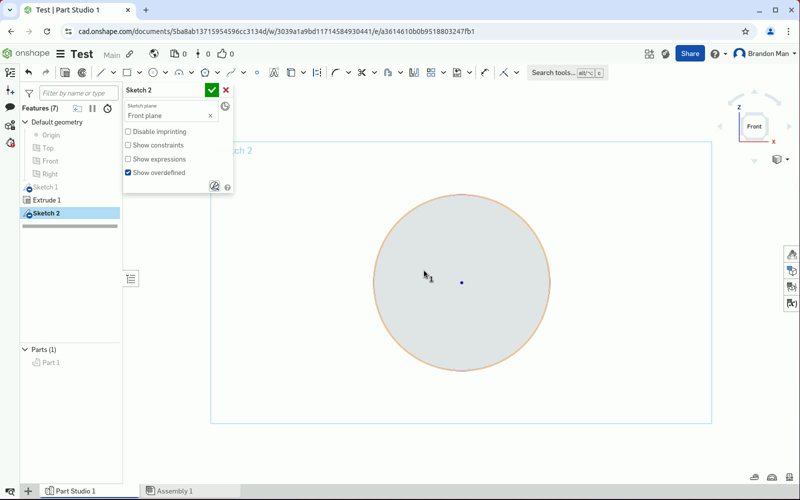
mouse_move(73, 352)
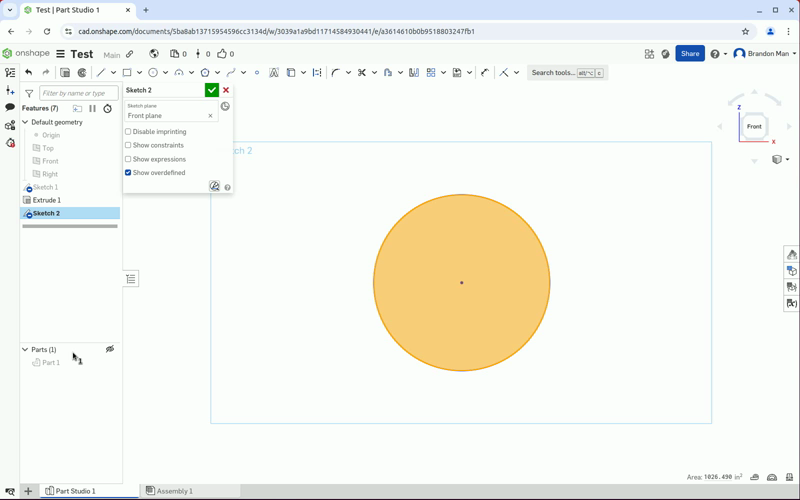
key(shift+y)
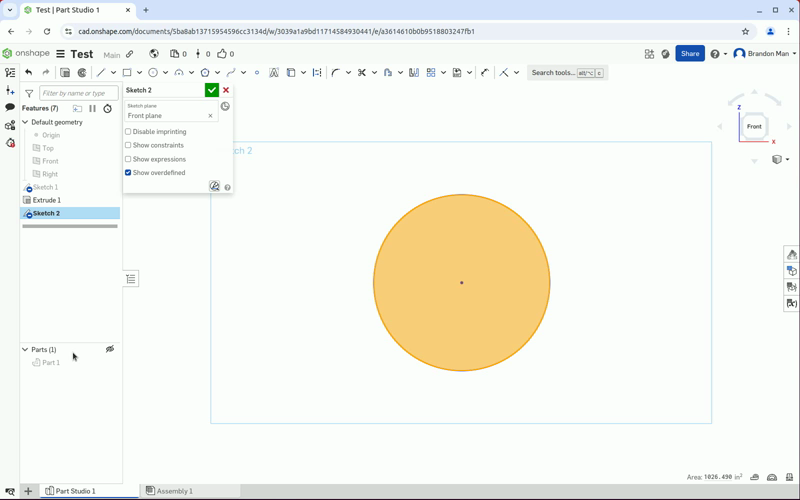
key(shift+e)
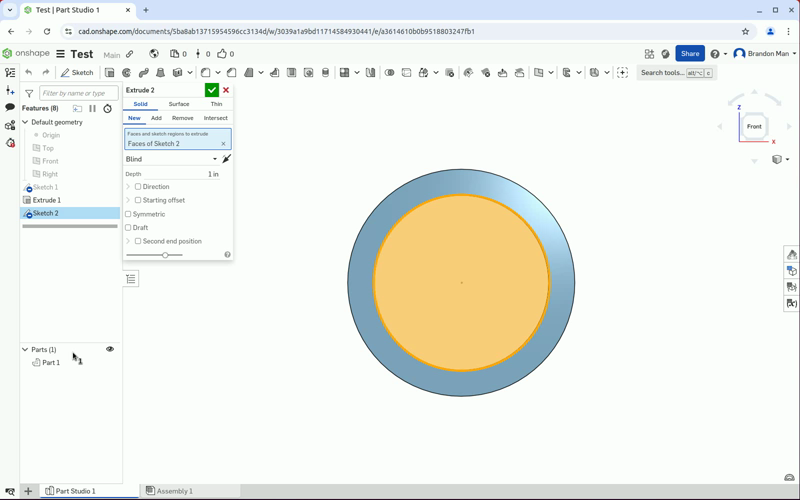
mouse_move(143, 106)
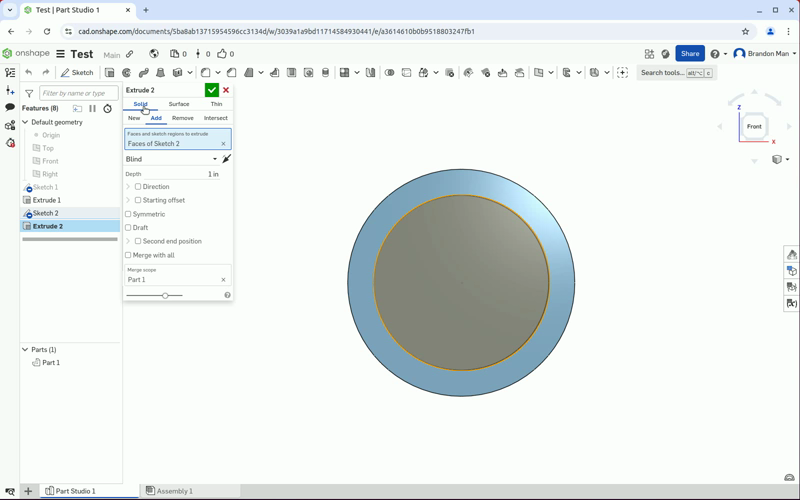
click(143, 106)
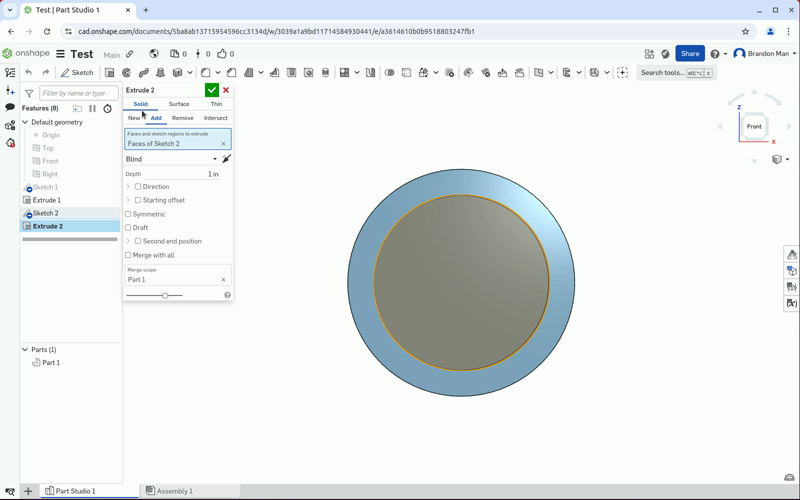
mouse_move(137, 120)
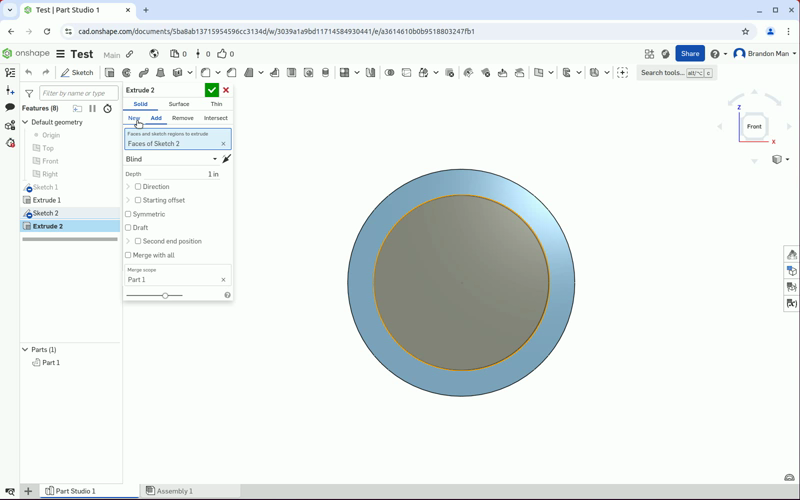
click(137, 120)
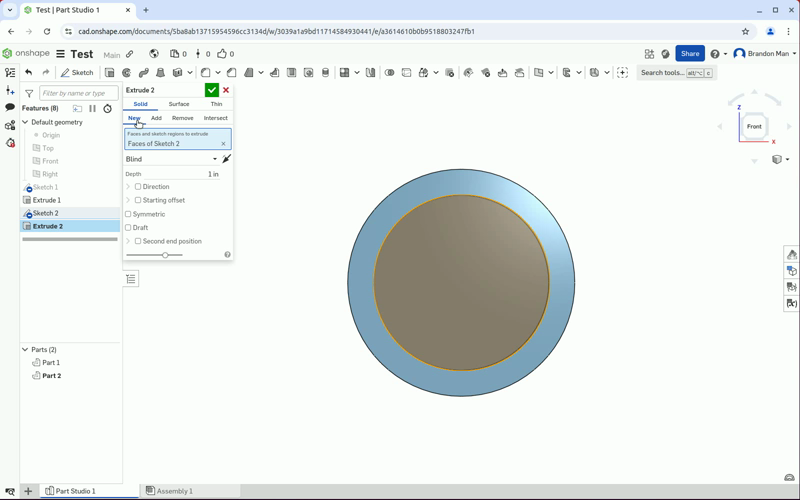
key(tab, 4)
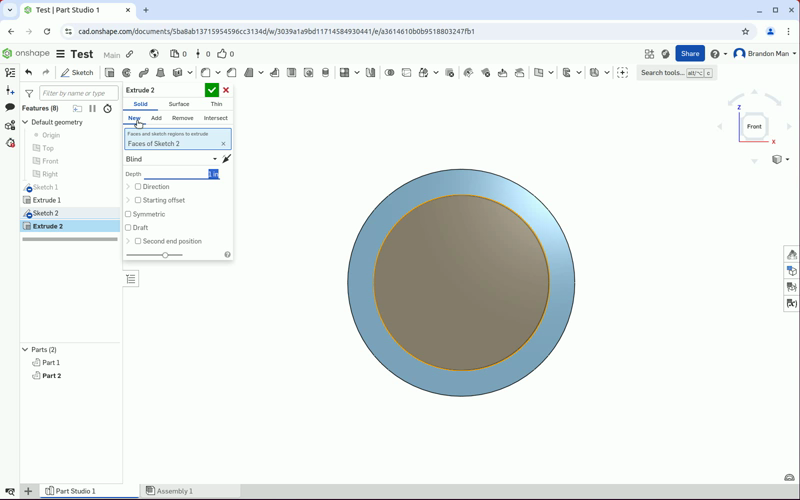
text(7.703)
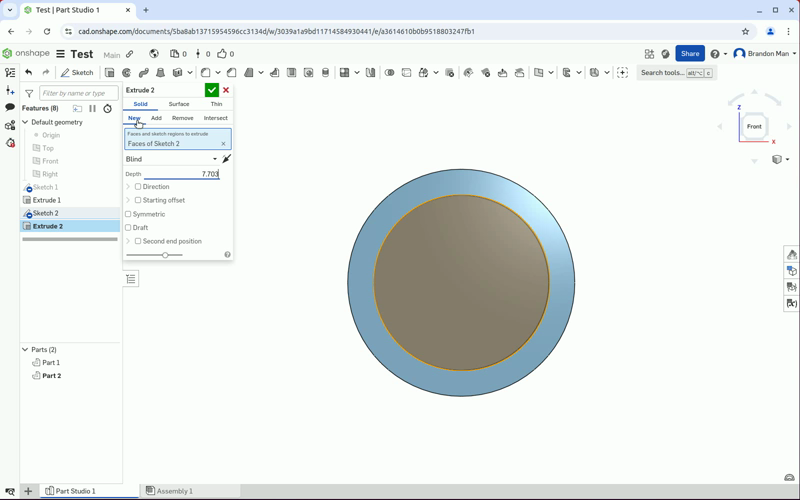
key(enter)
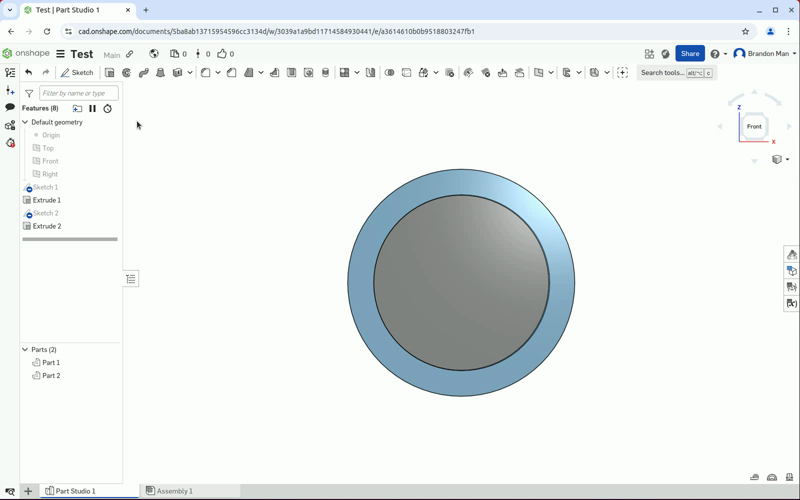
key(shift+h)
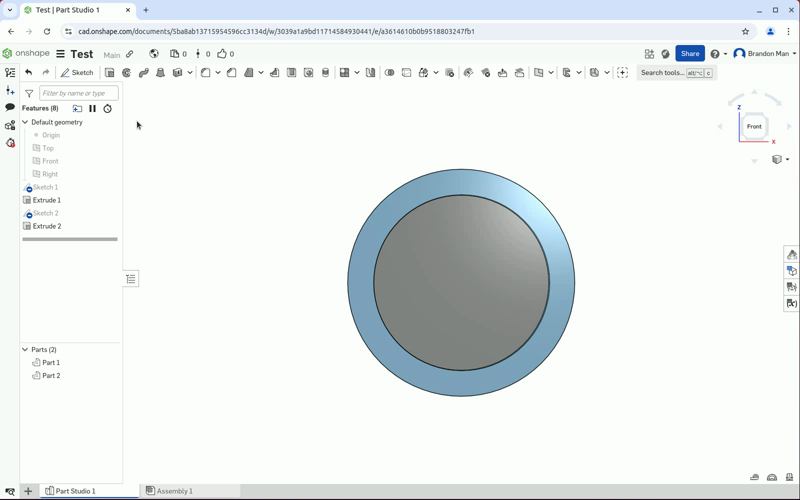
key(shift+h)
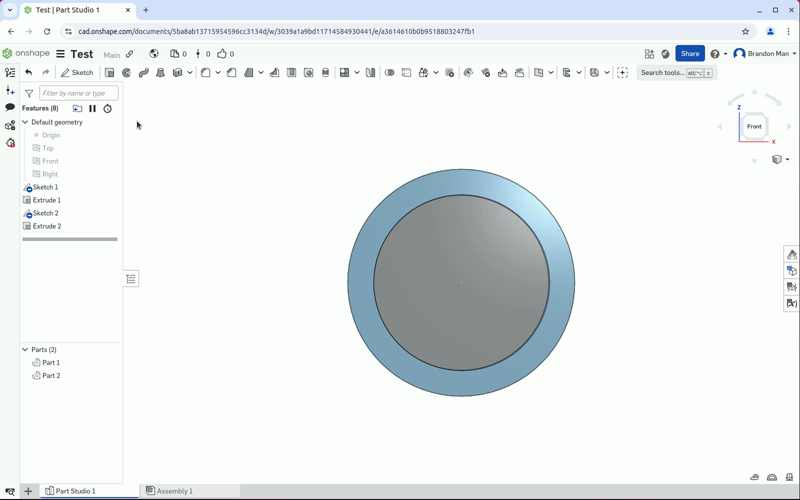
key(shift+7)
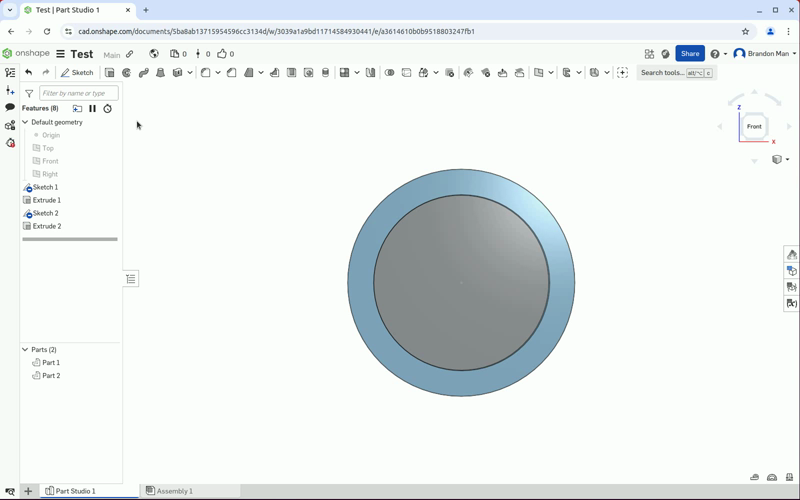
key(left, 2)
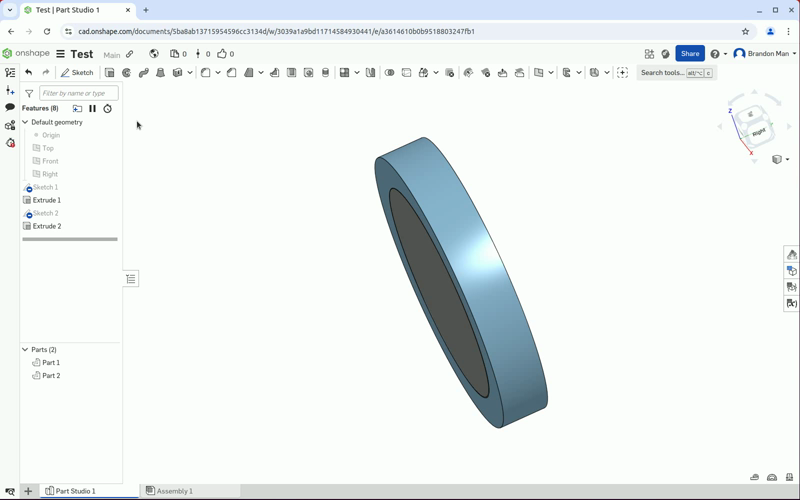
key(down, 2)
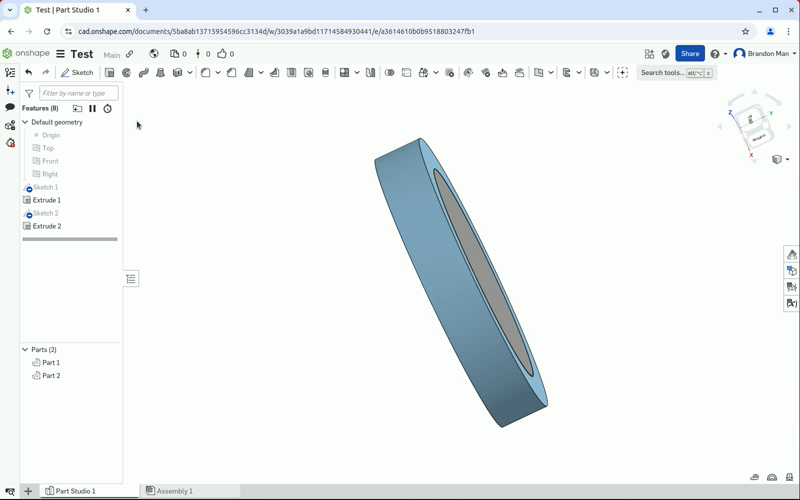
key(up, 2)
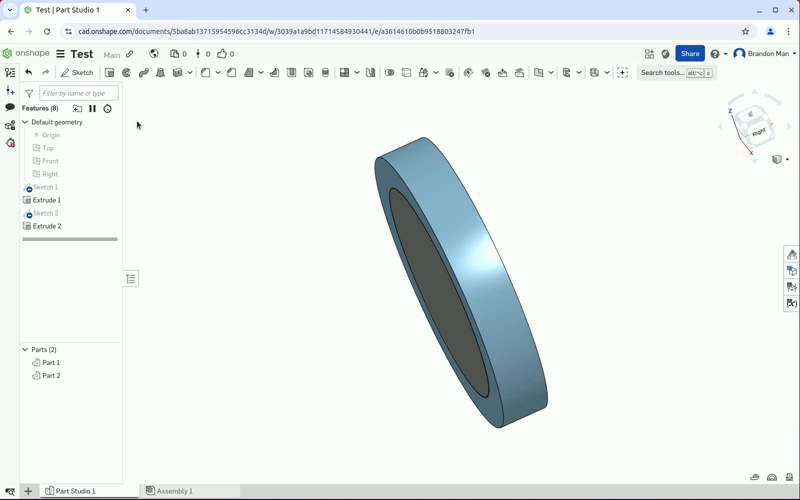
key(right, 2)
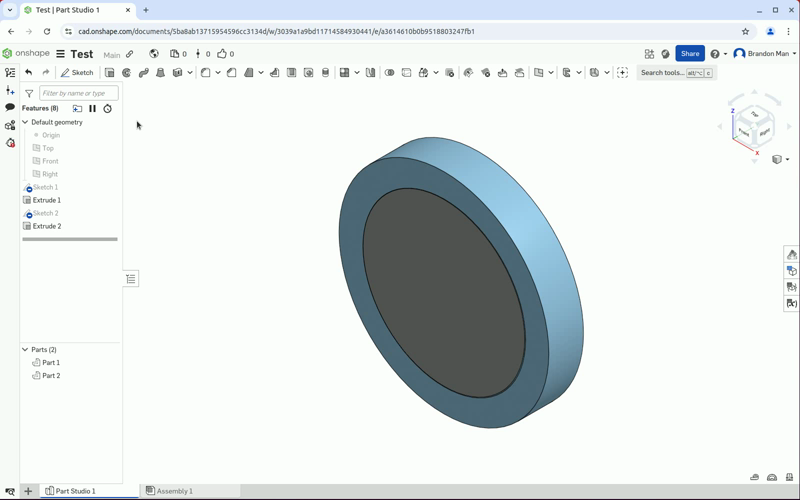
mouse_move(73, 189)
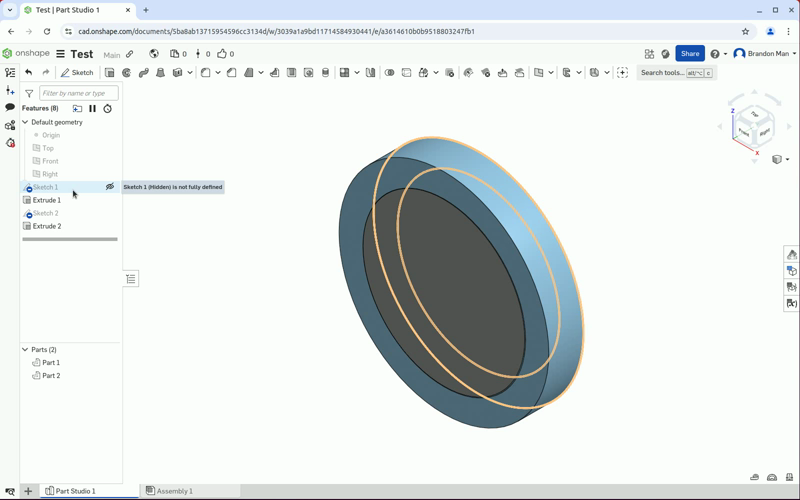
click(73, 189)